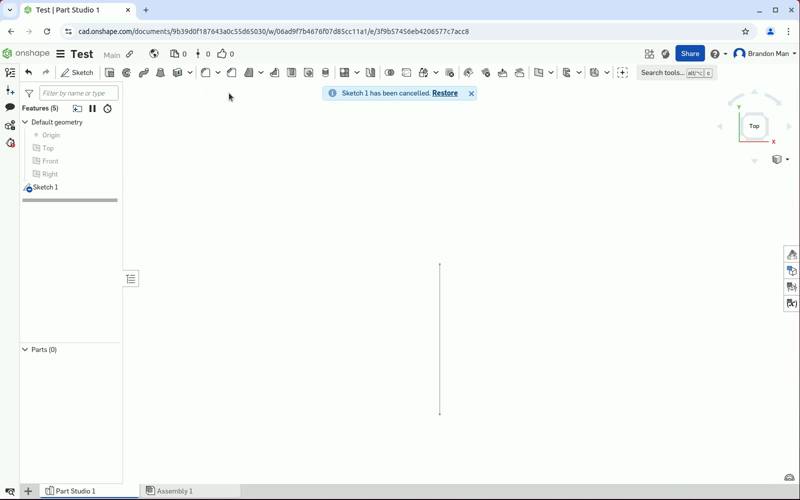
key(shift+h)
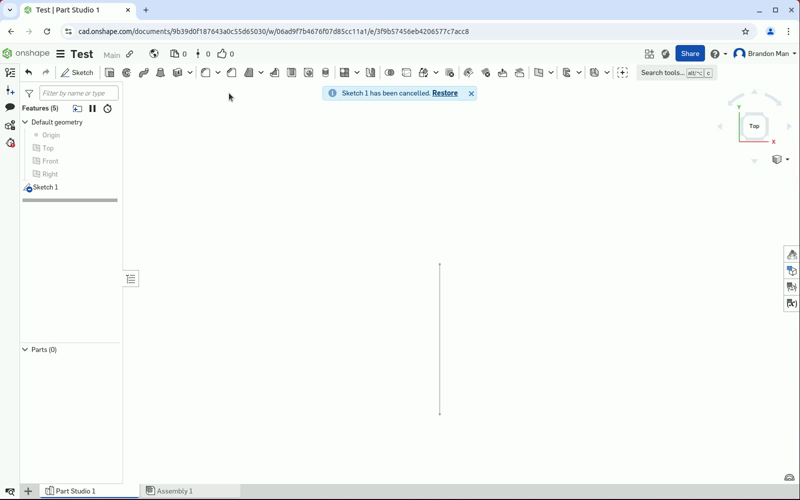
key(shift+s)
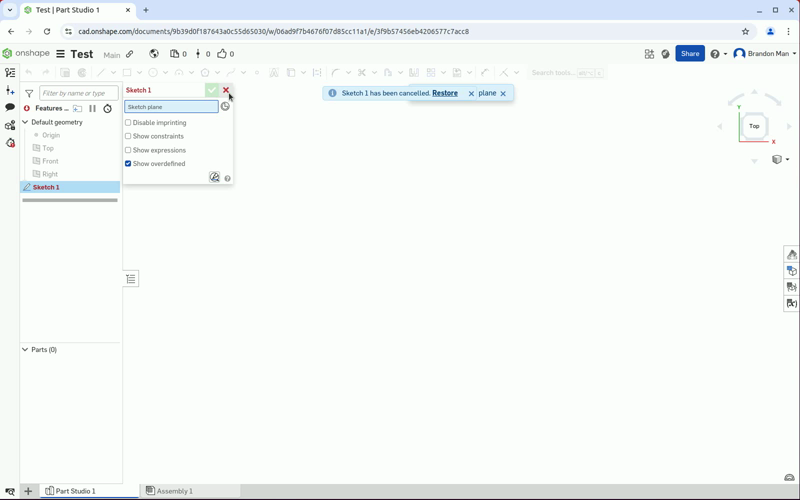
mouse_move(73, 150)
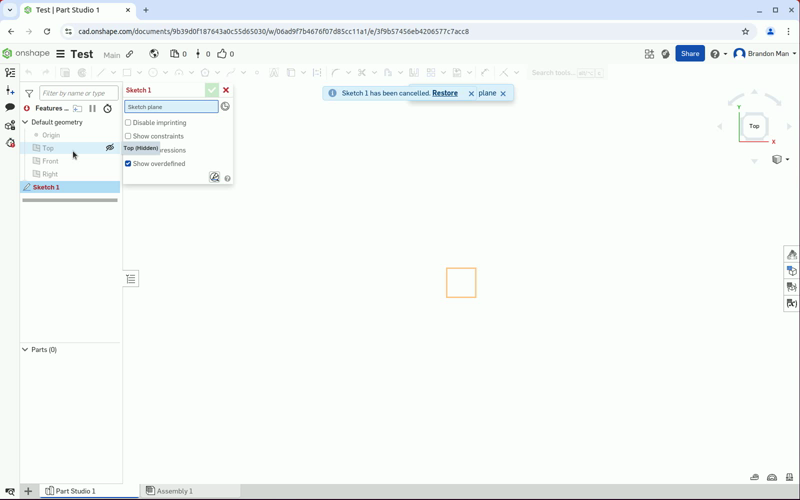
click(73, 150)
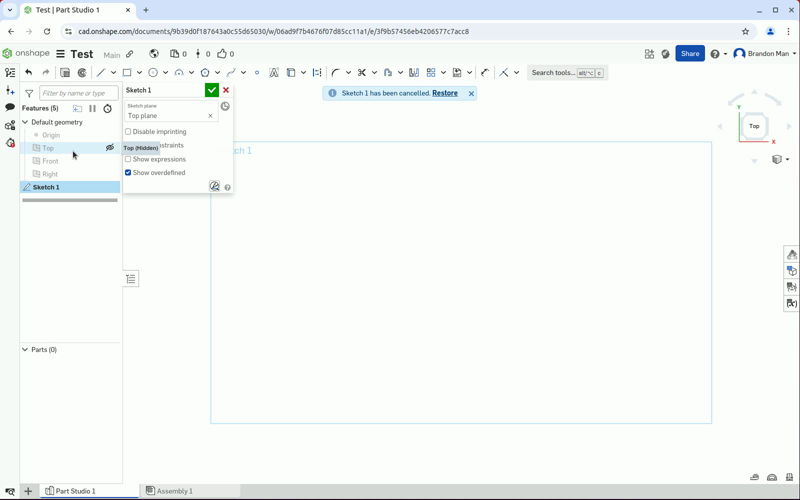
mouse_move(73, 352)
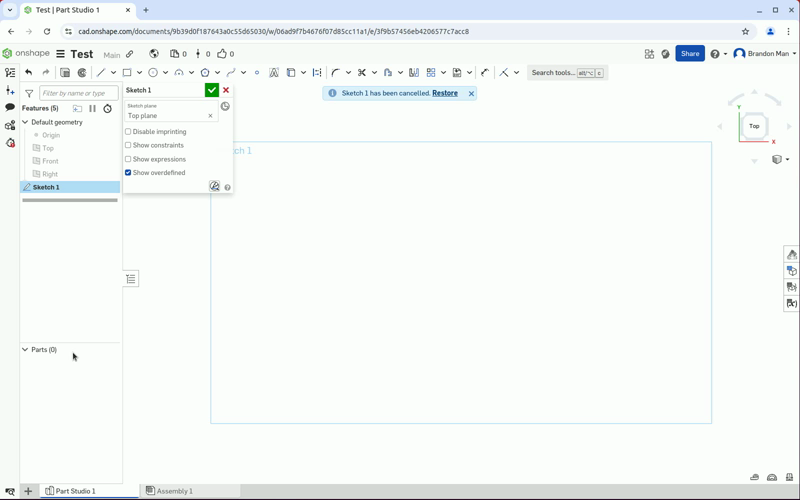
key(y)
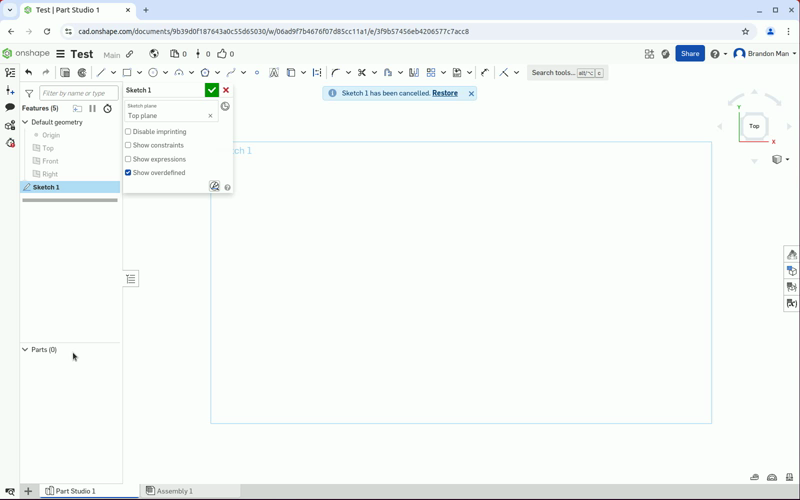
key(c)
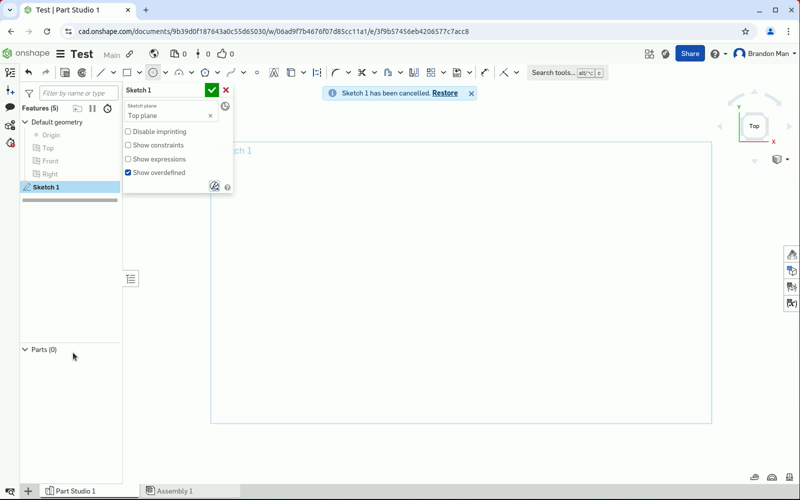
key_down(shift)
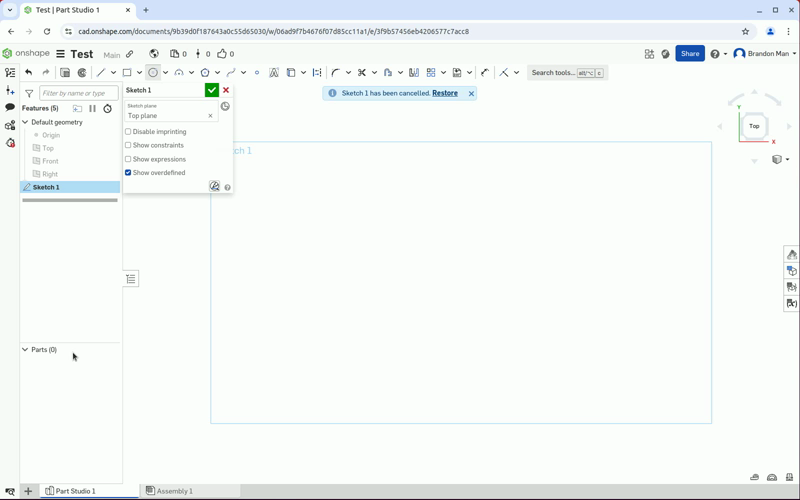
mouse_move(461, 282)
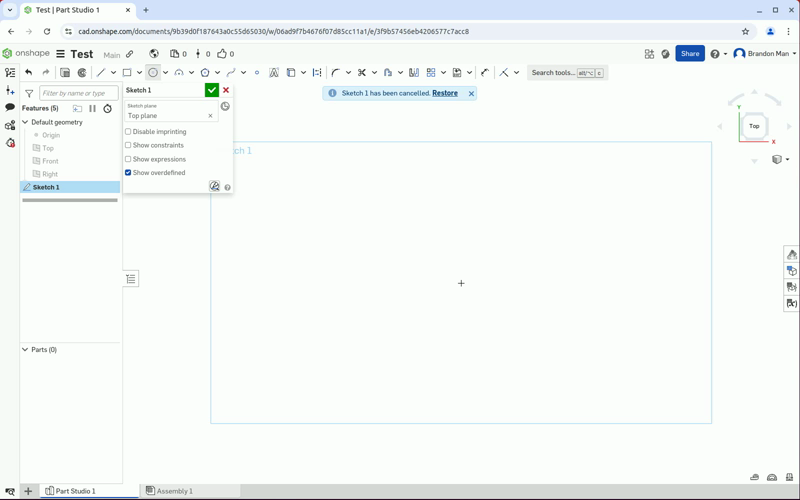
click(461, 282)
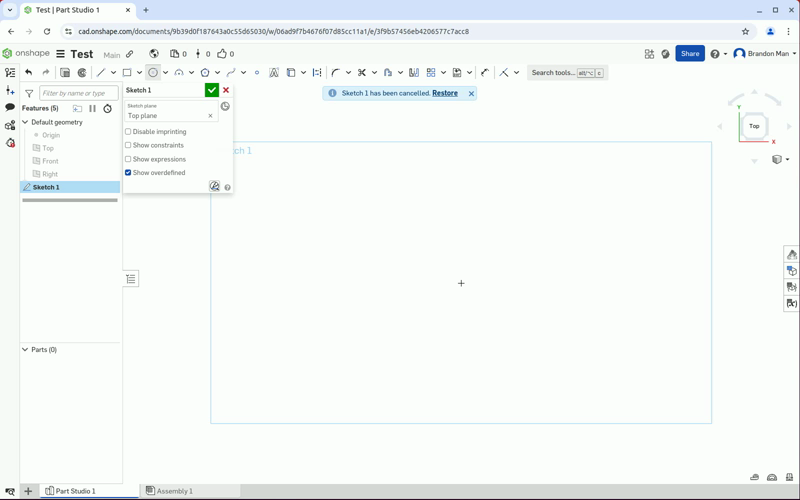
key_up(shift)
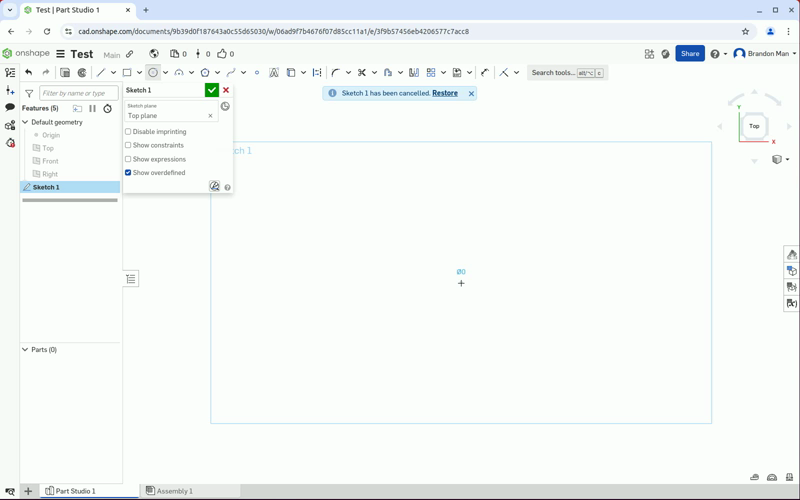
mouse_move(517, 282)
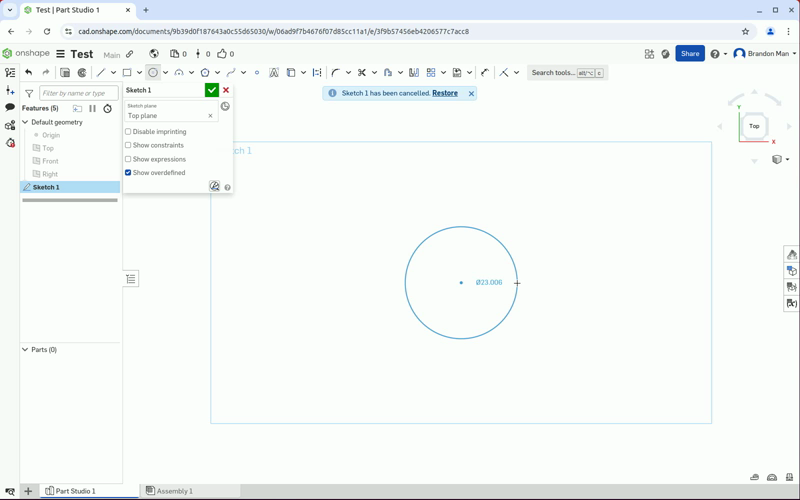
click(517, 282)
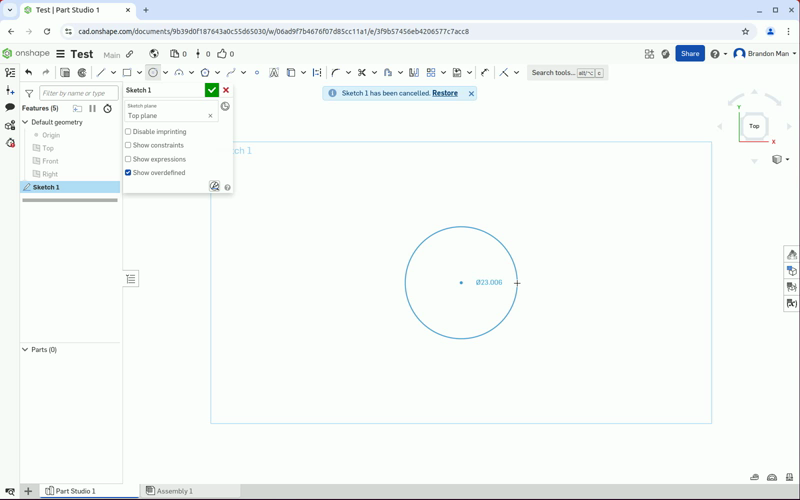
key(esc)
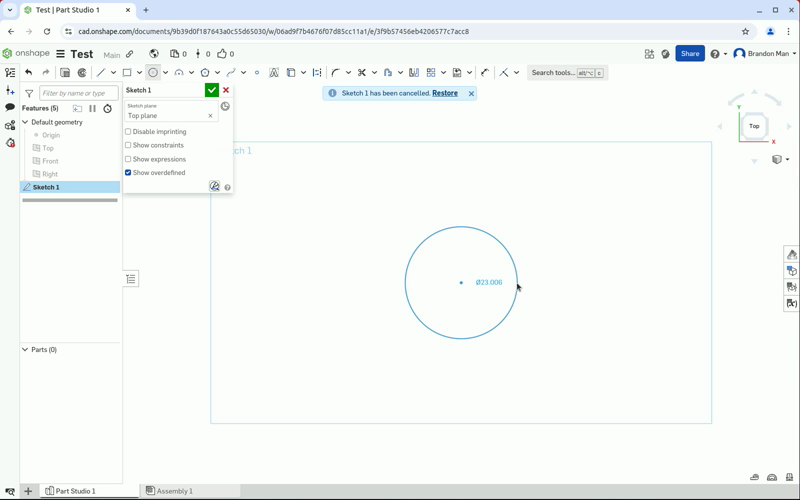
mouse_move(473, 315)
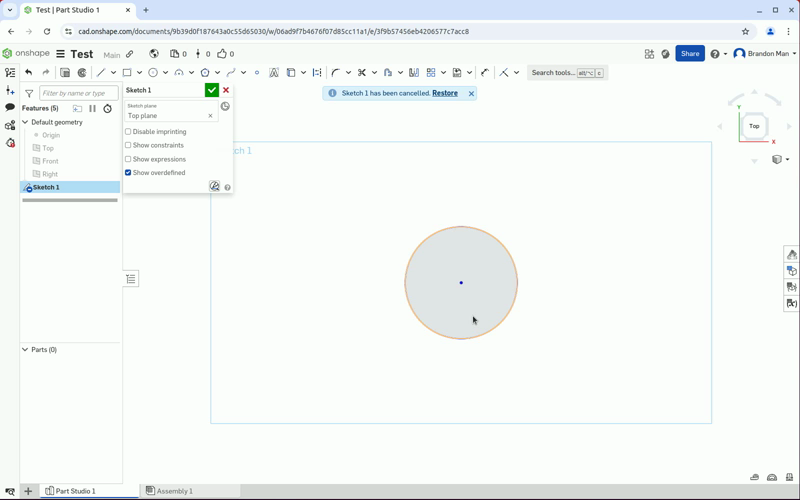
click(473, 315)
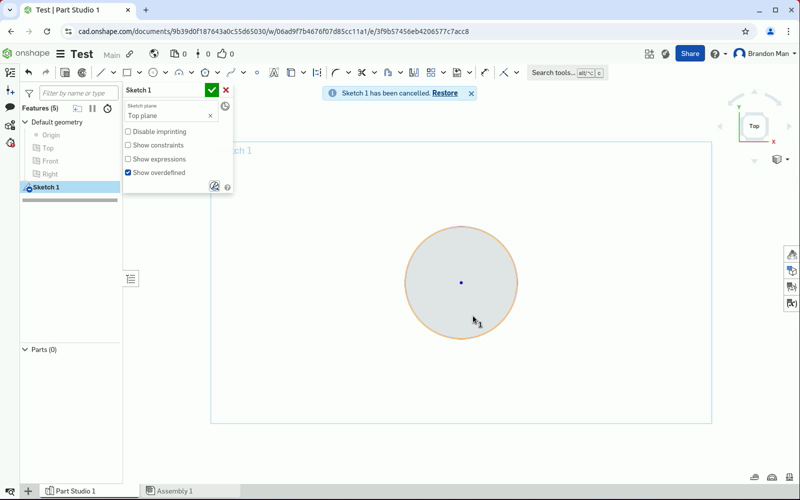
mouse_move(73, 352)
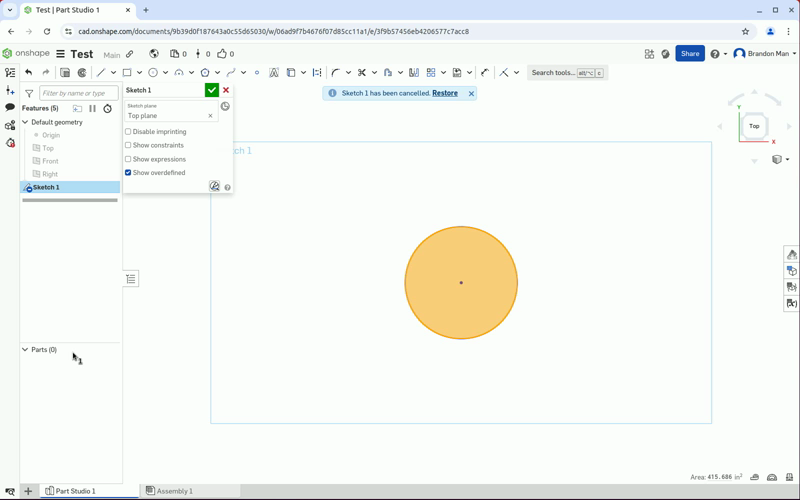
key(shift+y)
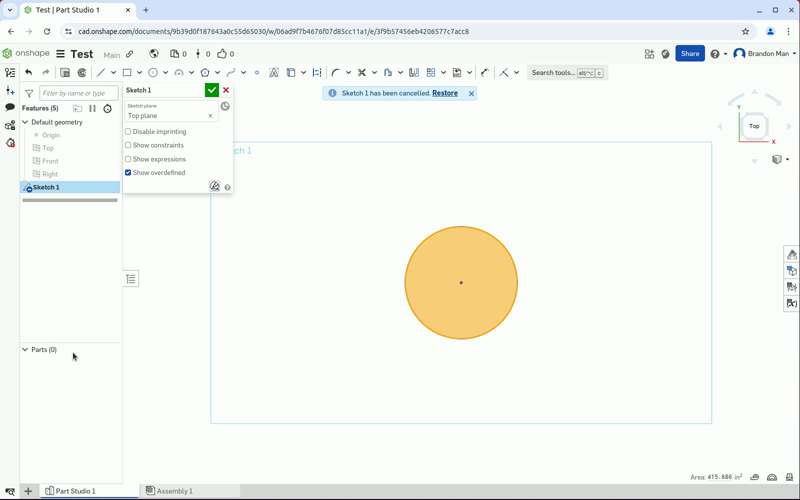
key(shift+e)
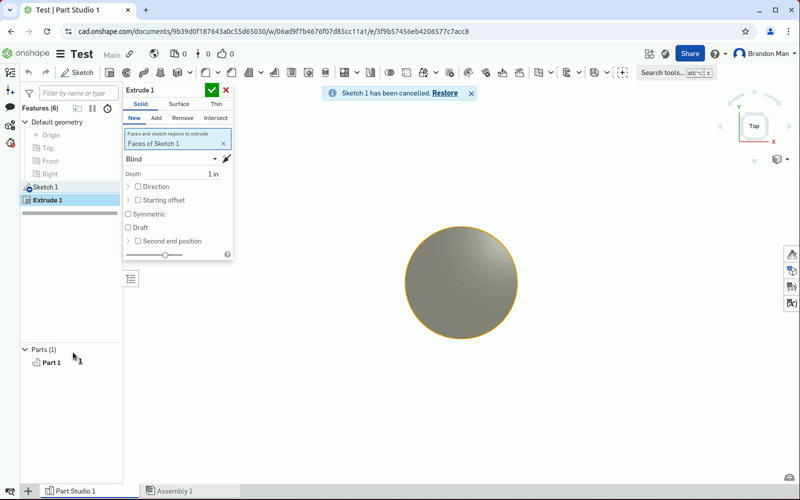
mouse_move(143, 106)
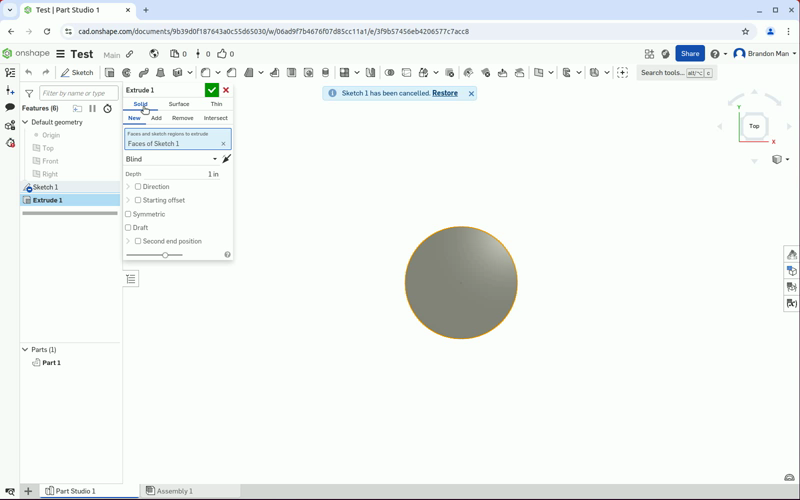
click(143, 106)
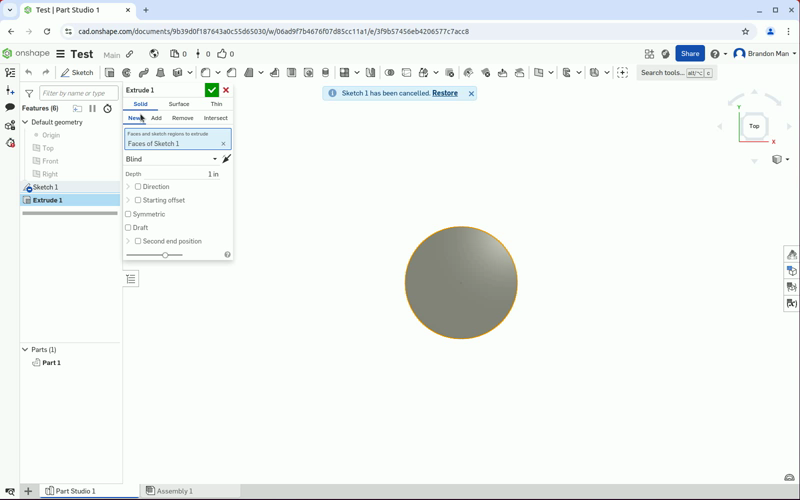
mouse_move(137, 120)
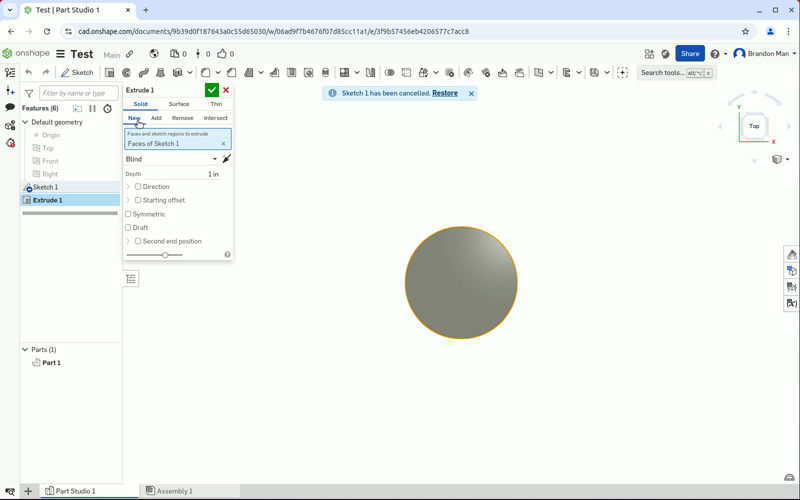
click(137, 120)
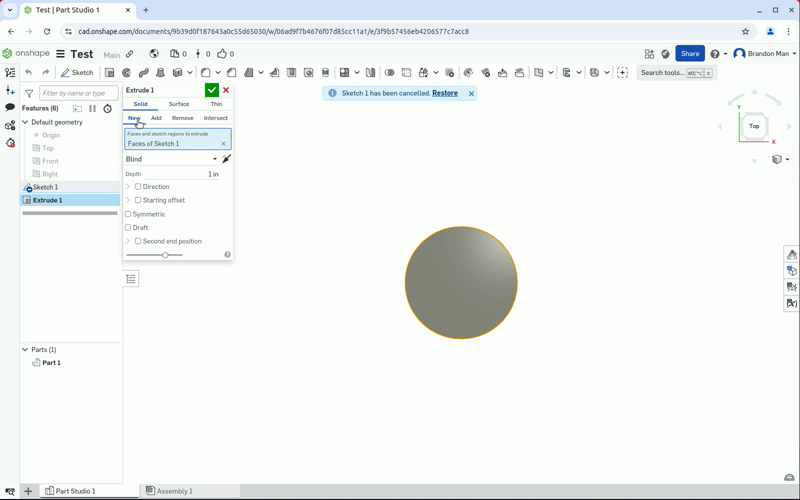
key(tab, 4)
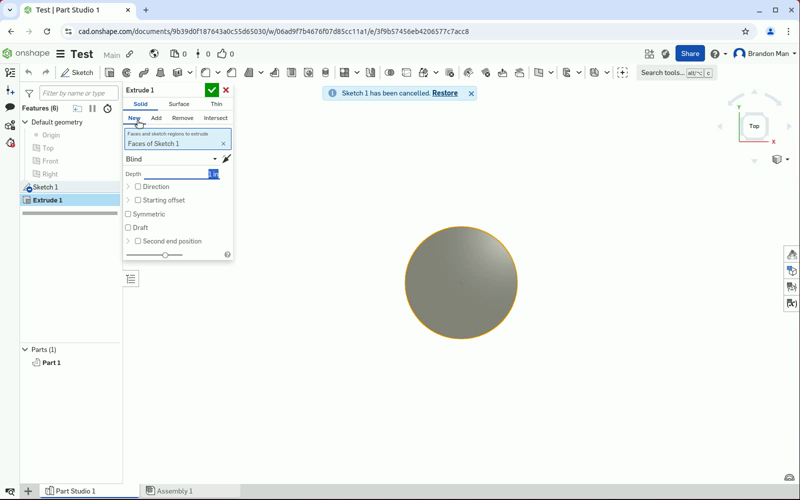
text(23.108)
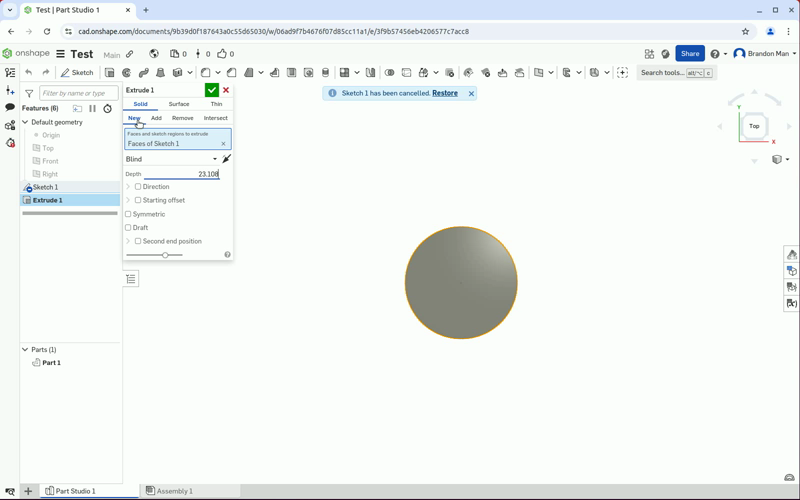
key(enter)
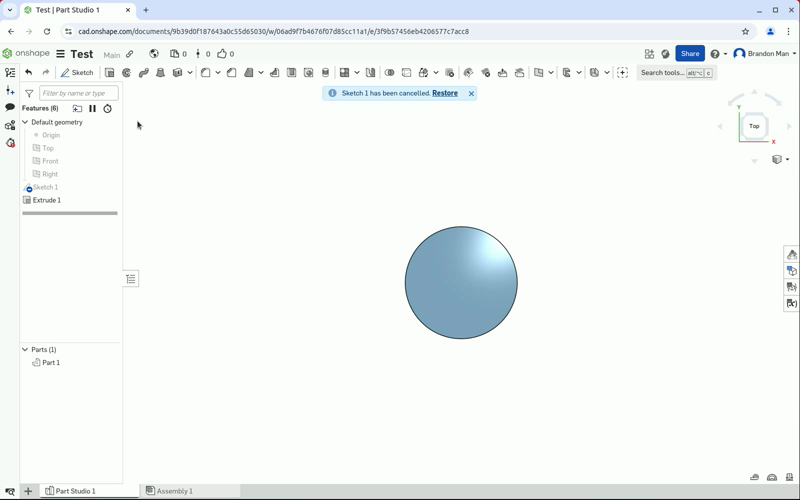
key(shift+h)
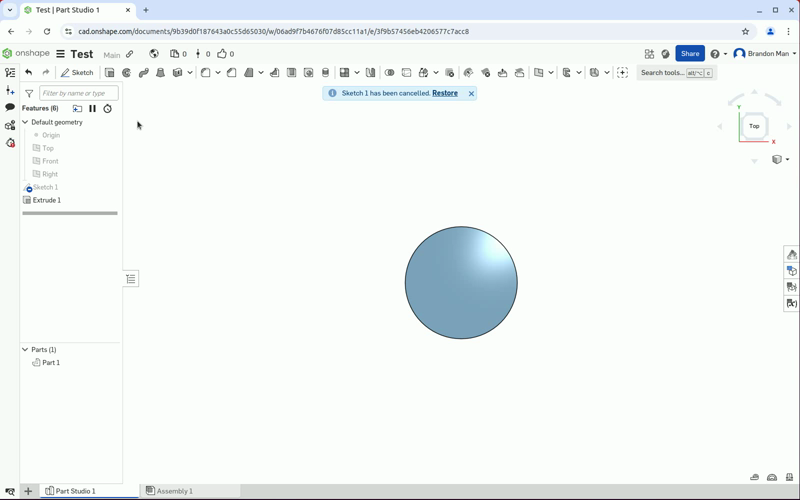
key(shift+h)
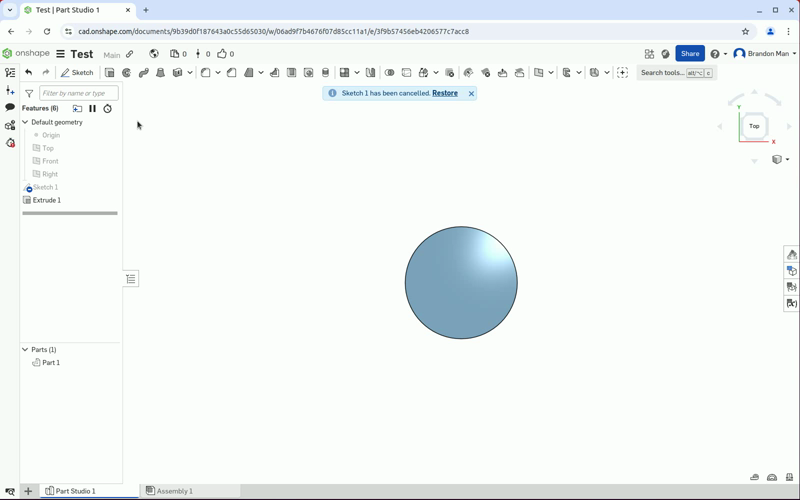
mouse_move(73, 189)
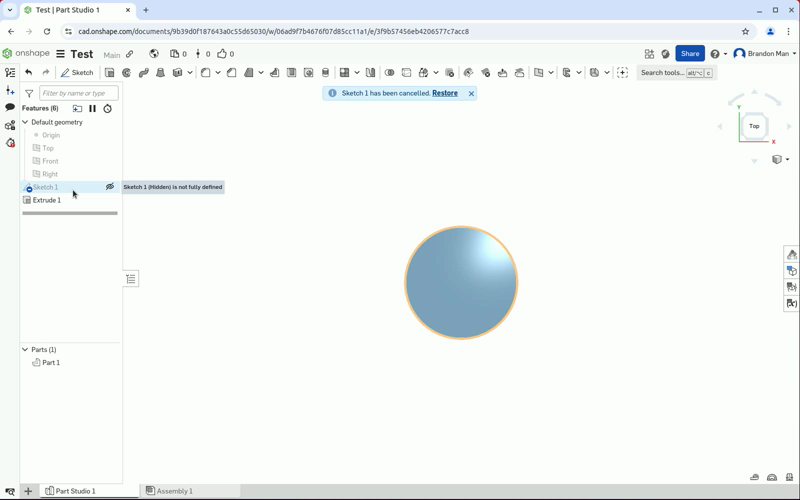
click(73, 189)
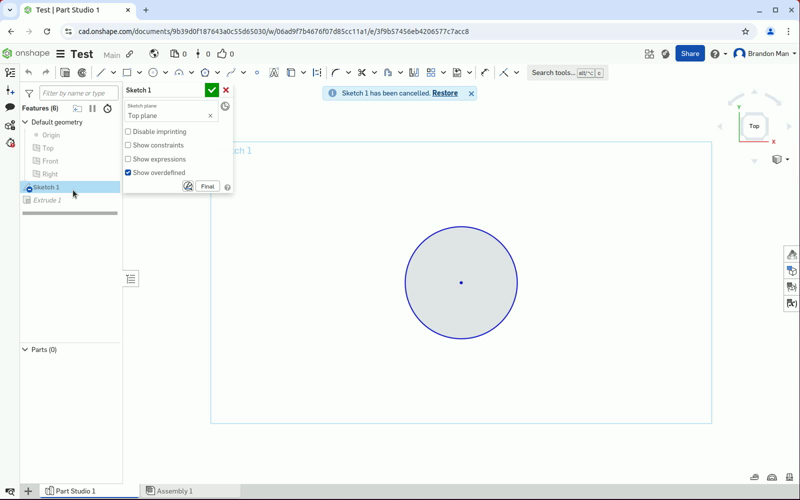
mouse_move(229, 92)
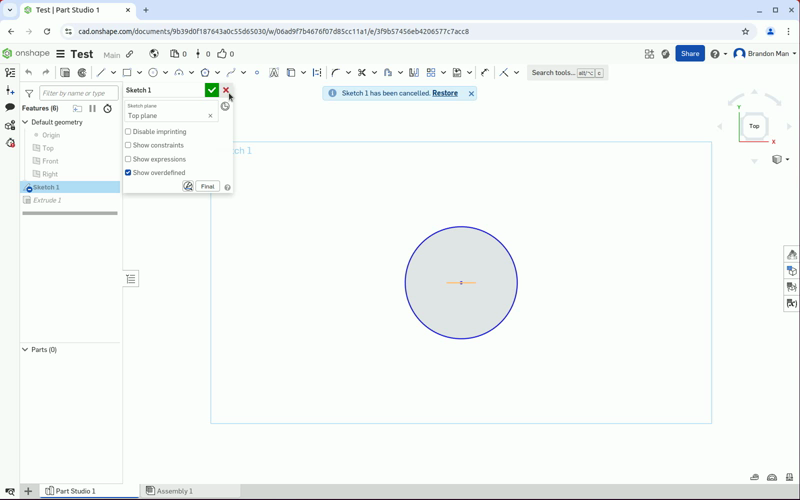
click(229, 92)
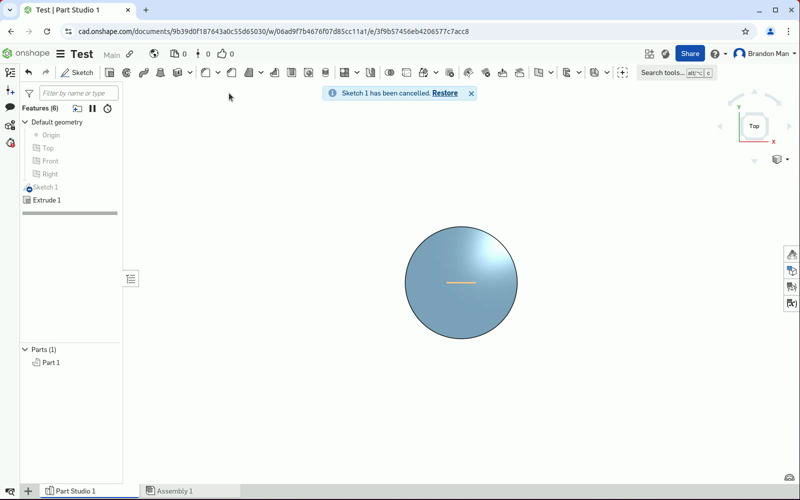
mouse_move(541, 75)
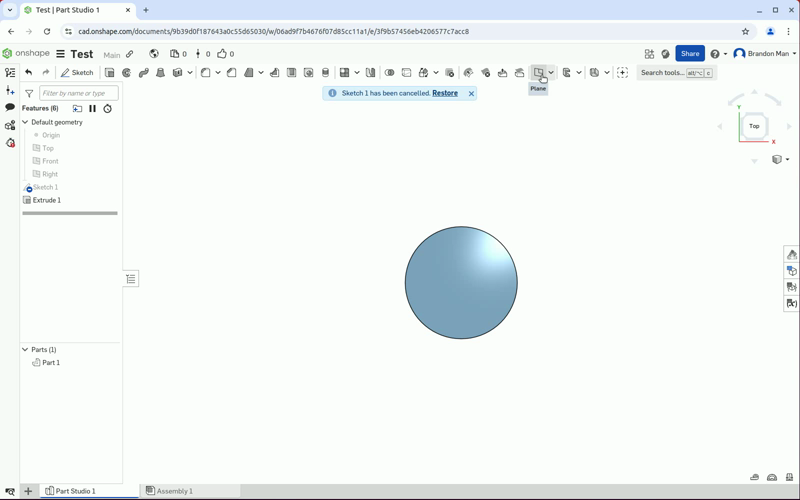
click(541, 75)
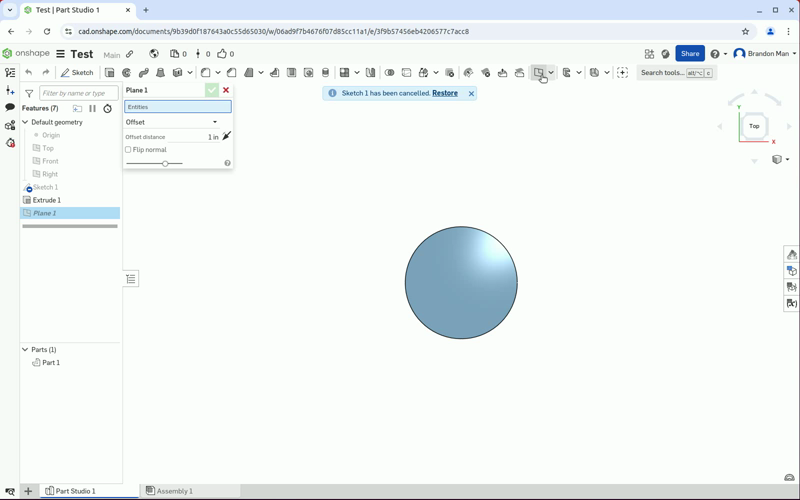
mouse_move(73, 150)
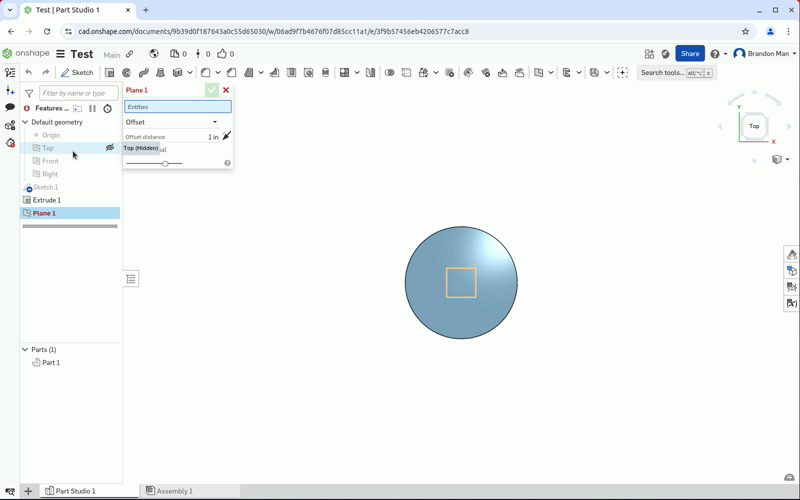
click(73, 150)
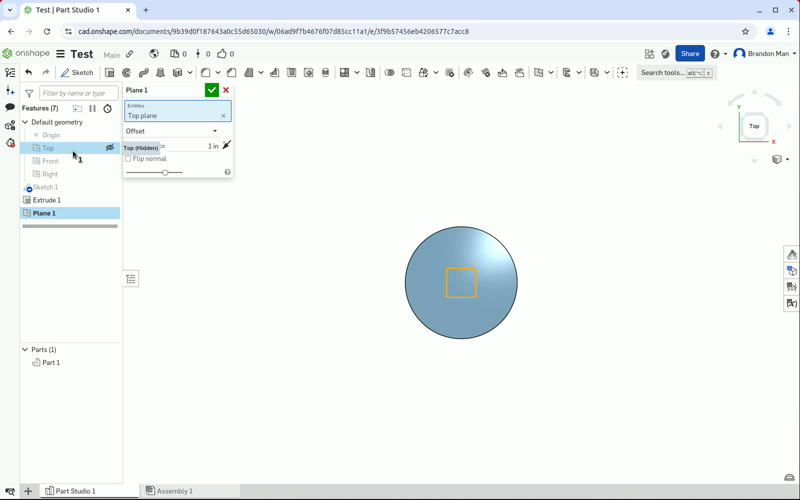
key(tab, 2)
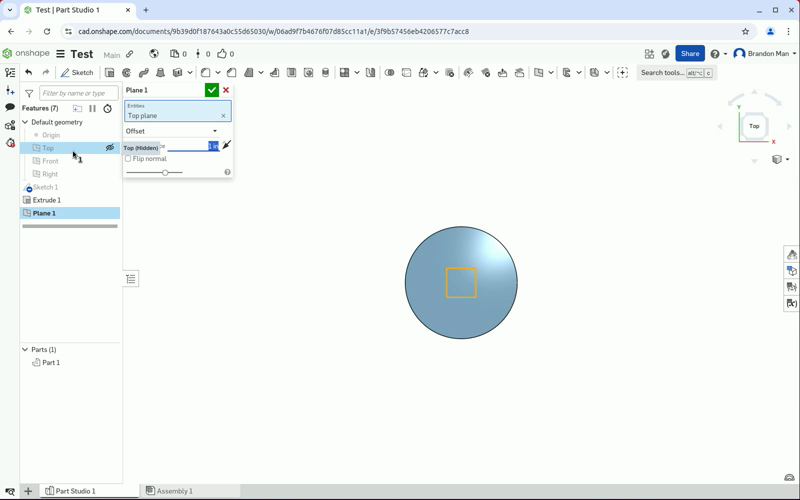
text(23.108)
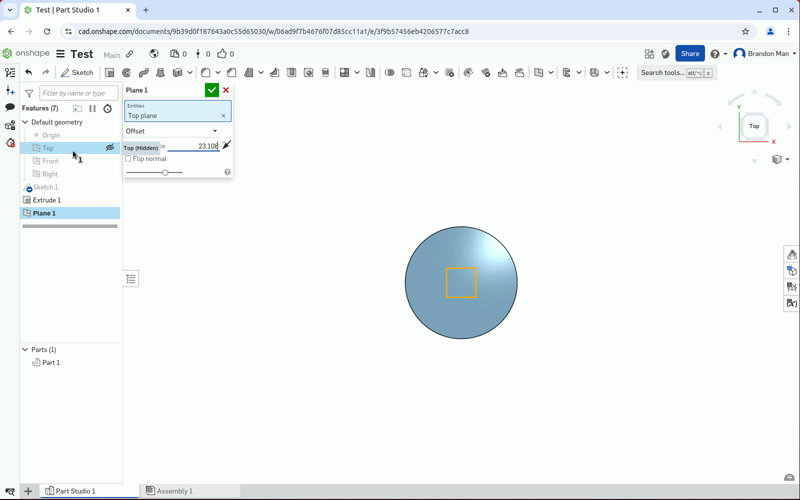
key(enter, 2)
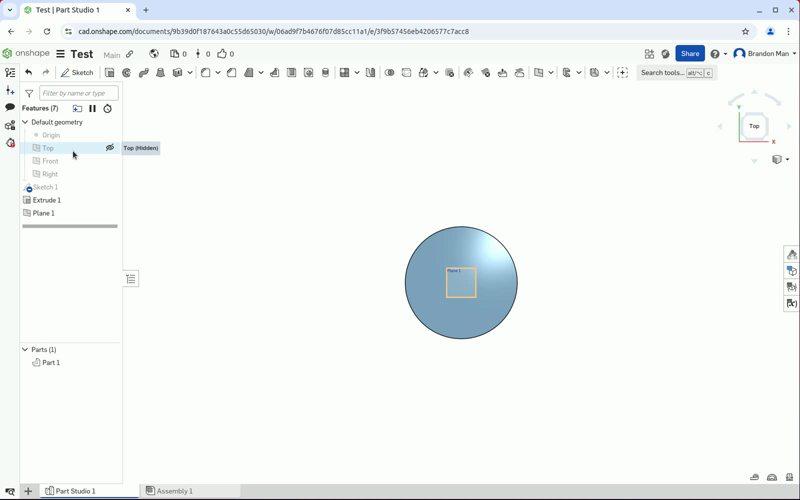
key(shift+s)
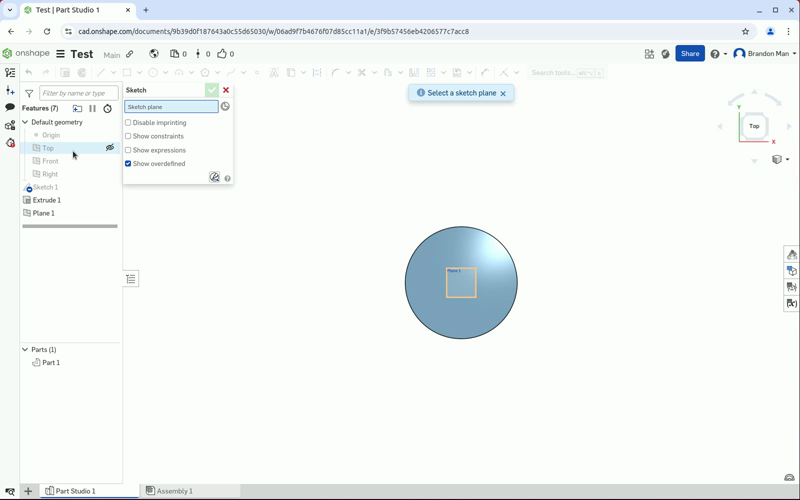
mouse_move(73, 215)
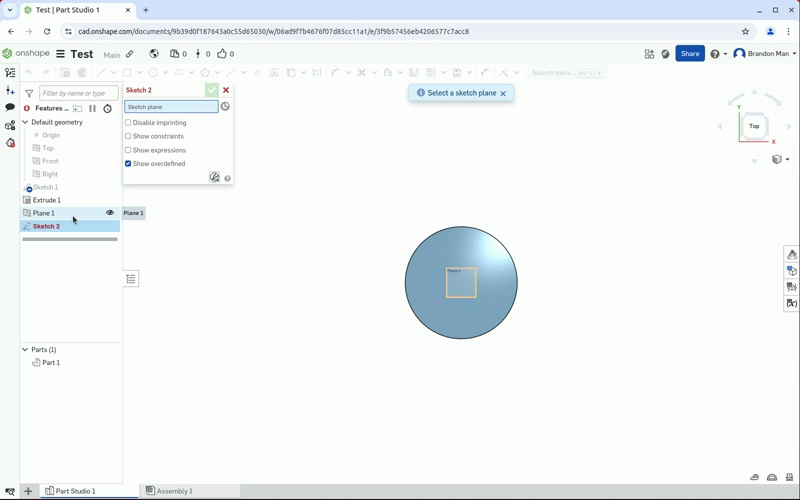
click(73, 215)
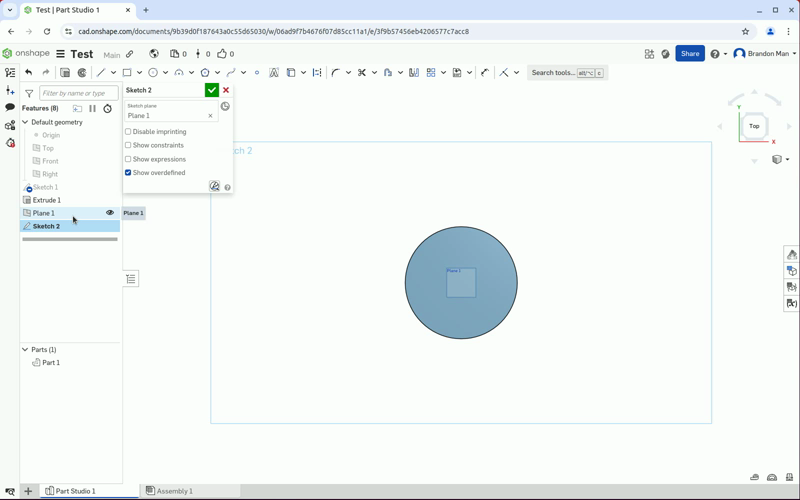
mouse_move(73, 352)
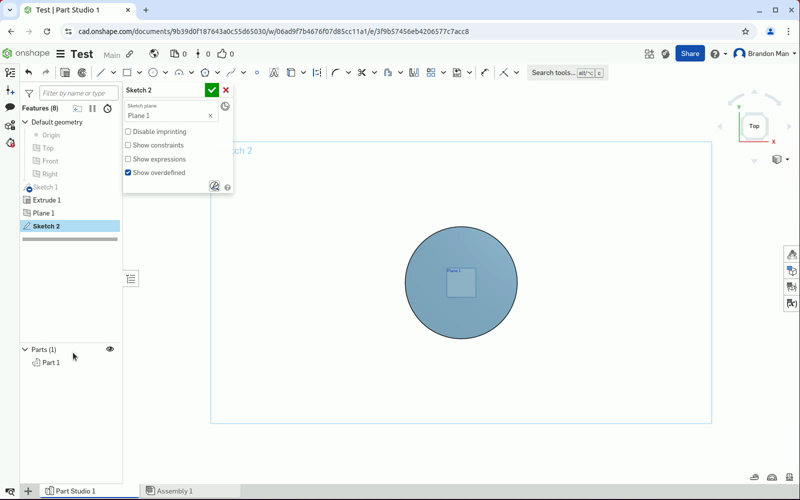
key(y)
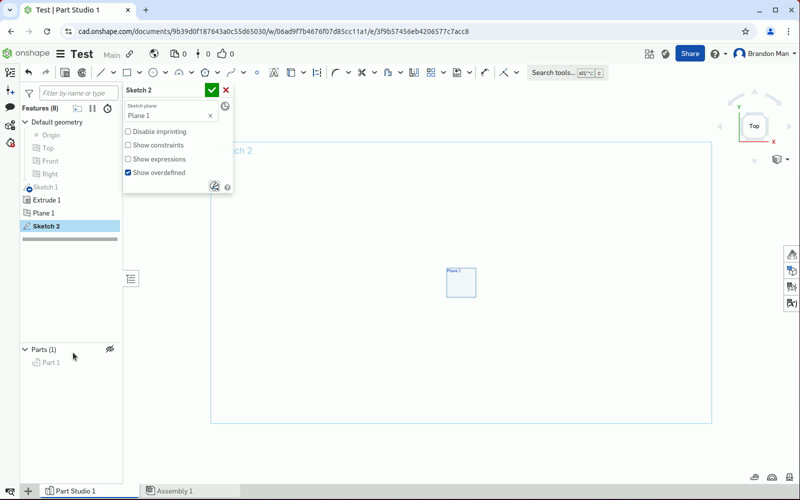
key(c)
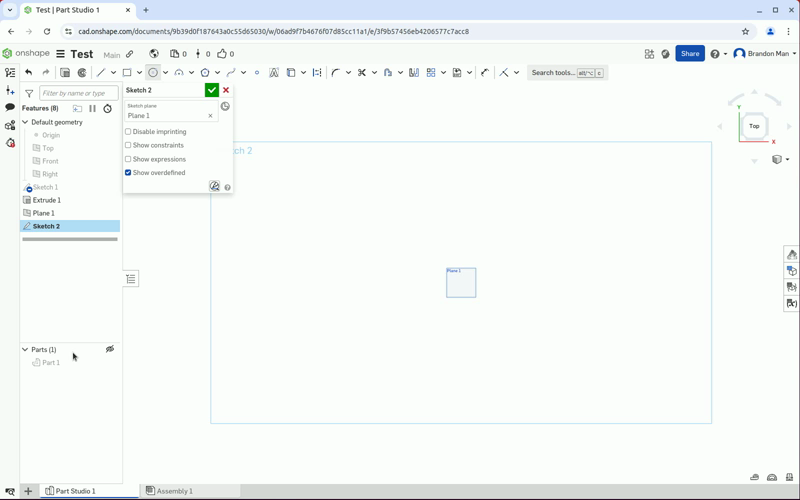
key_down(shift)
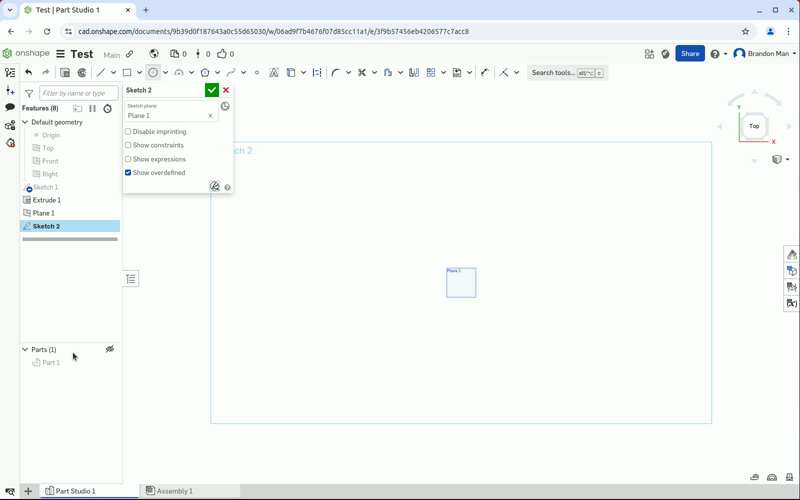
mouse_move(461, 282)
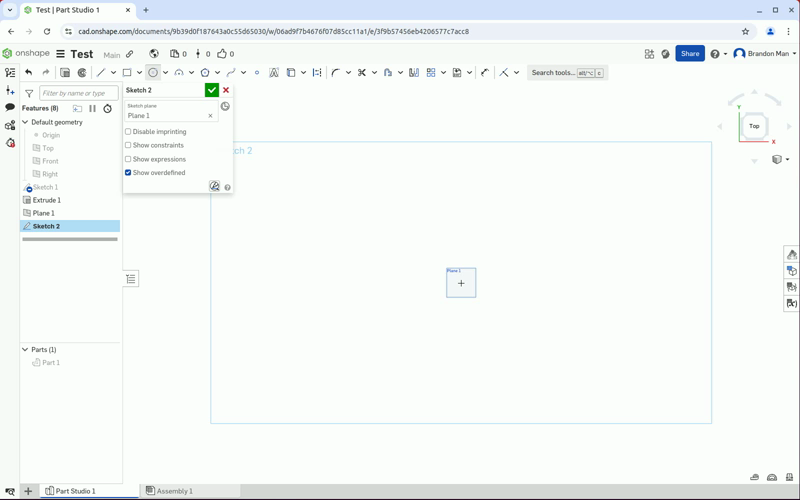
click(461, 282)
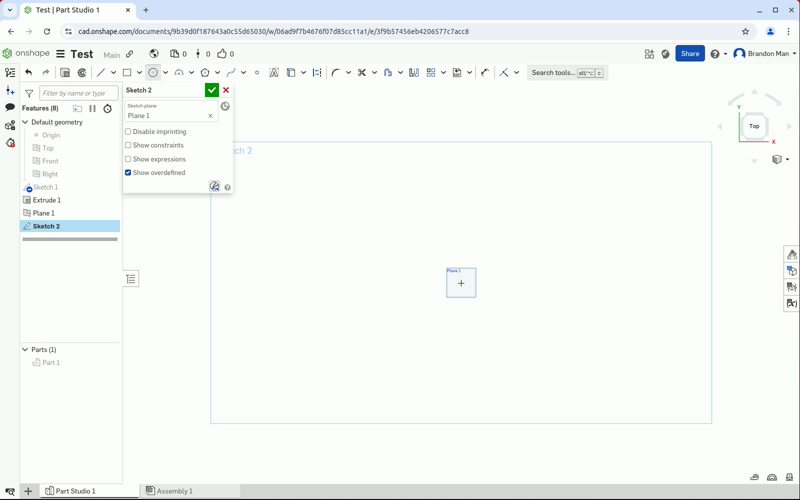
key_up(shift)
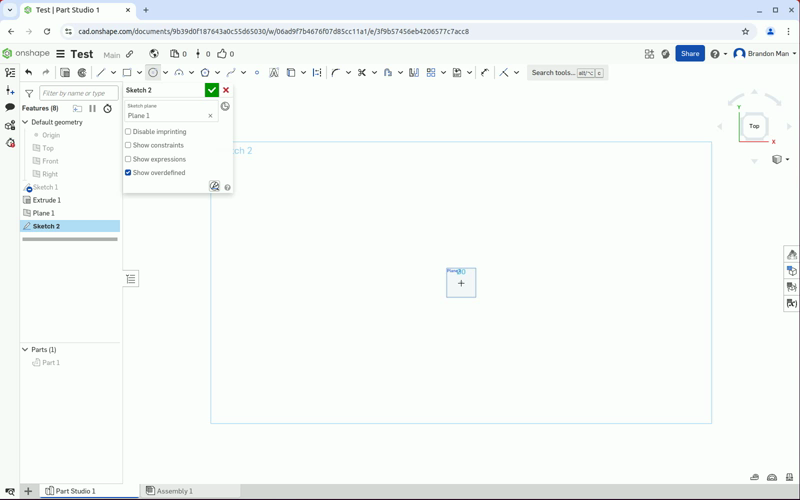
mouse_move(543, 282)
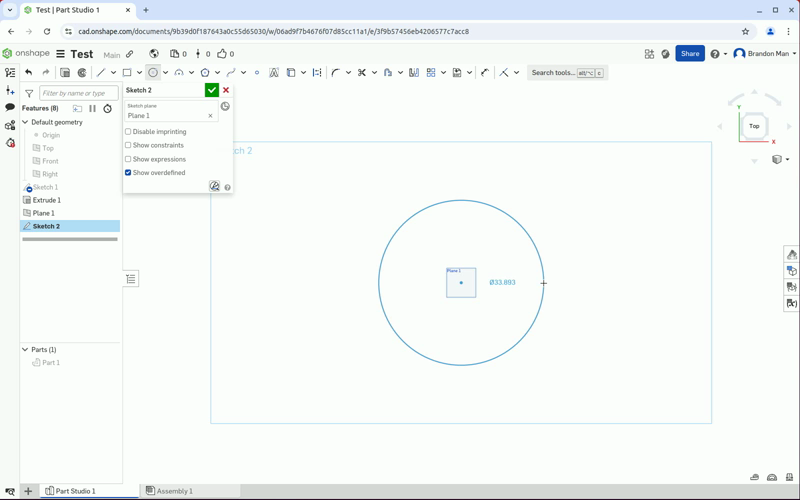
click(543, 282)
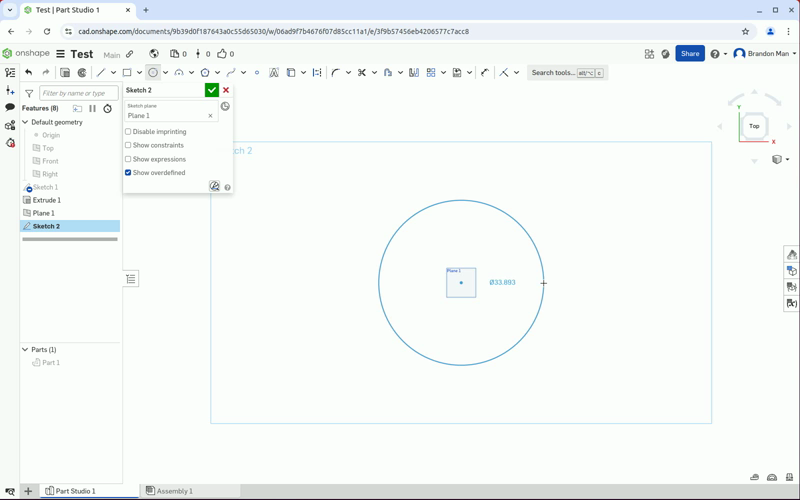
key(esc)
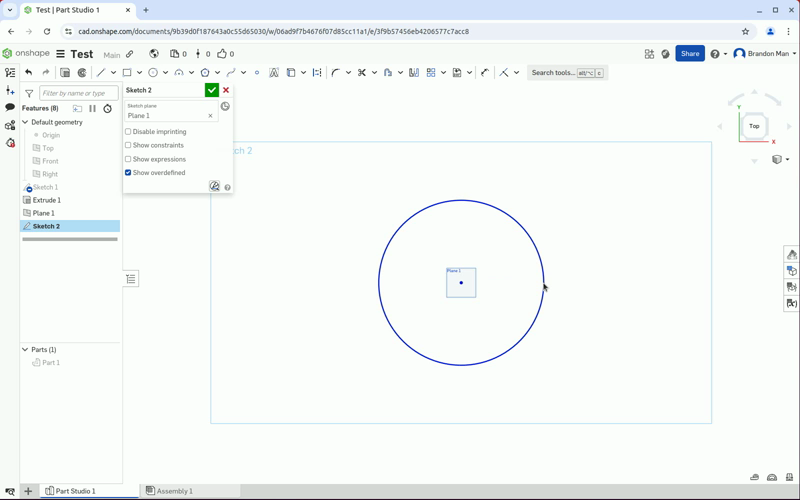
key(c)
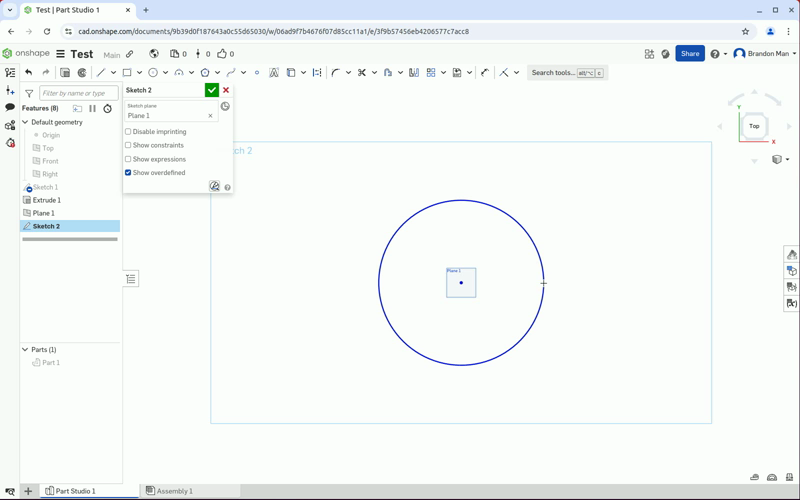
key_down(shift)
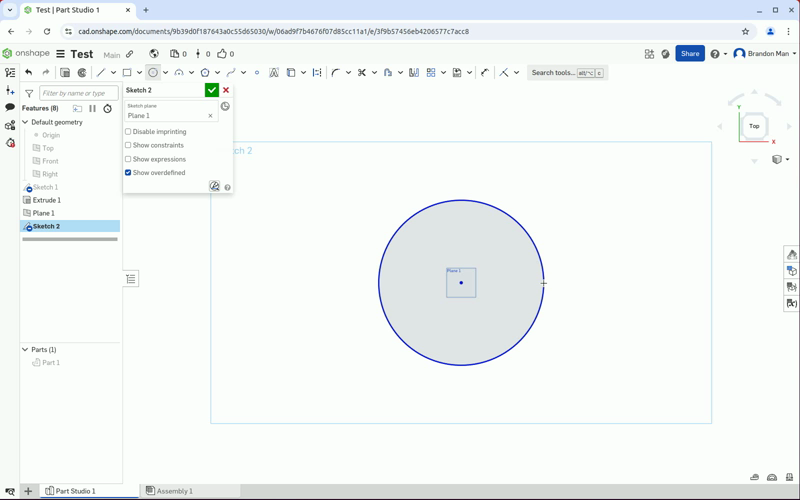
mouse_move(461, 282)
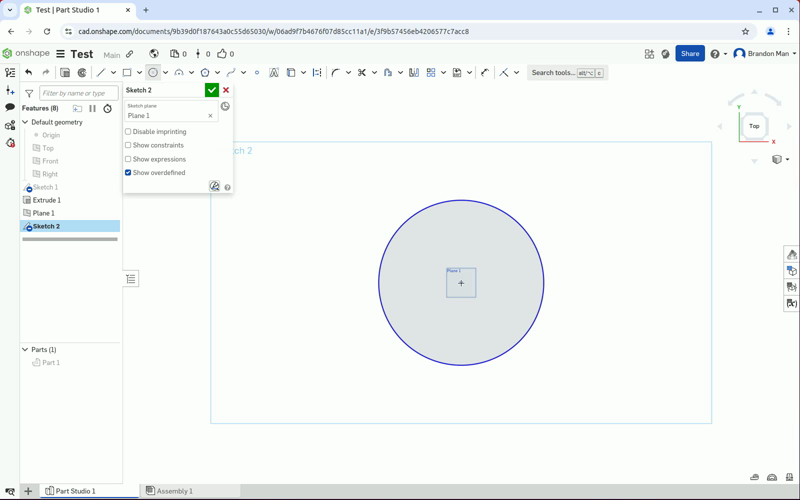
click(461, 282)
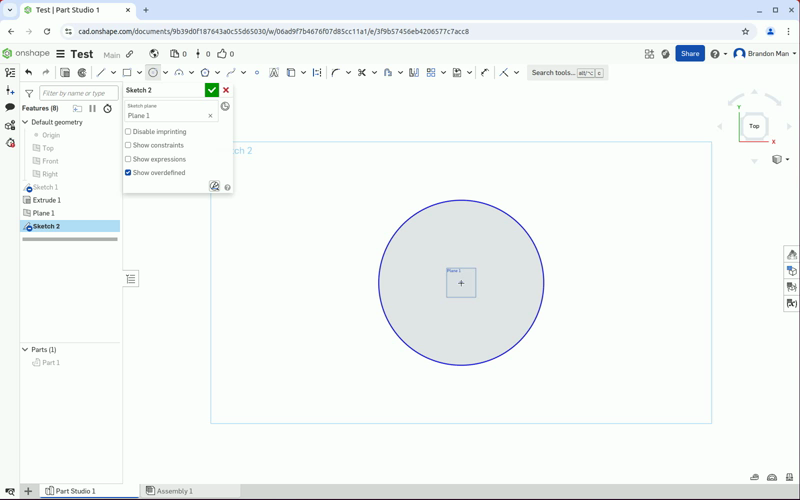
key_up(shift)
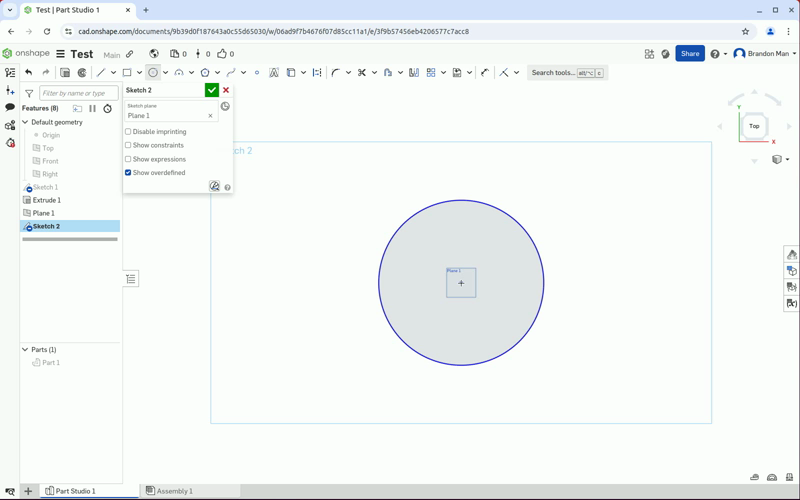
mouse_move(535, 282)
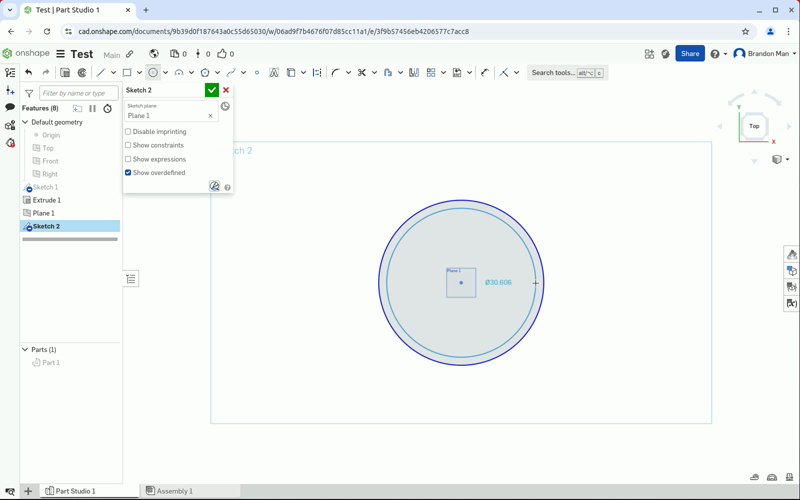
click(535, 282)
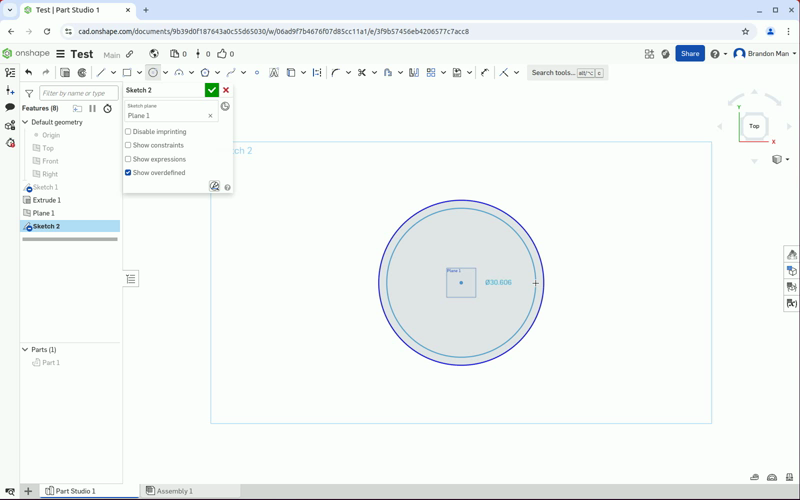
key(esc)
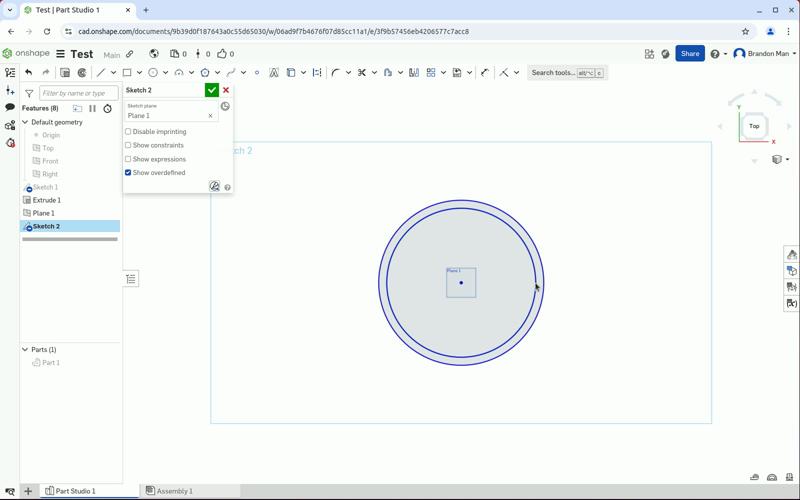
mouse_move(454, 203)
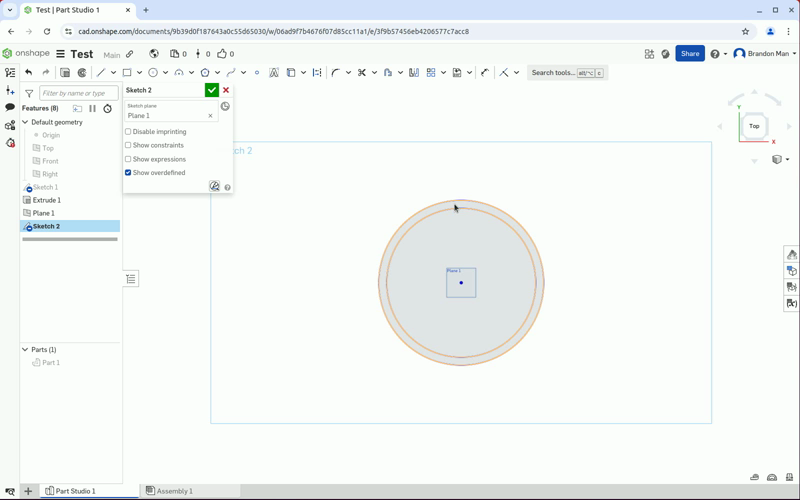
click(454, 203)
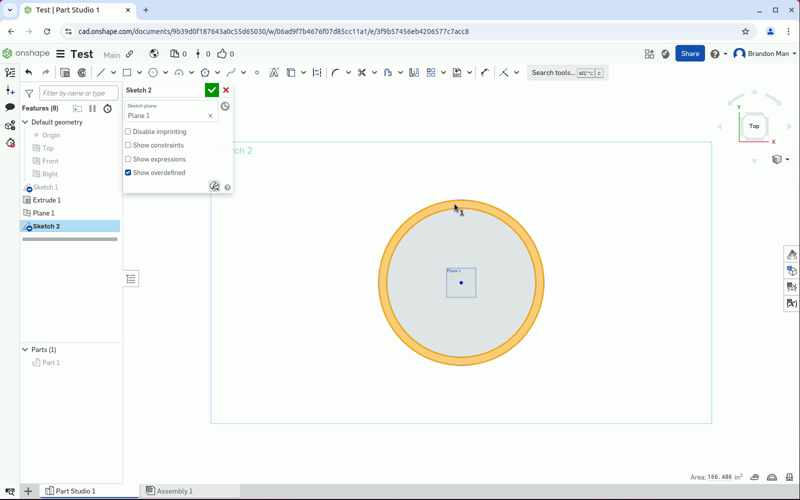
mouse_move(73, 352)
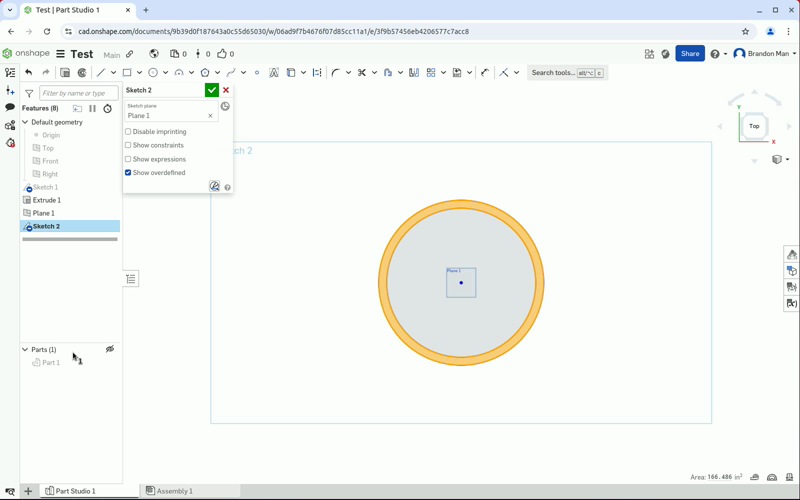
key(shift+y)
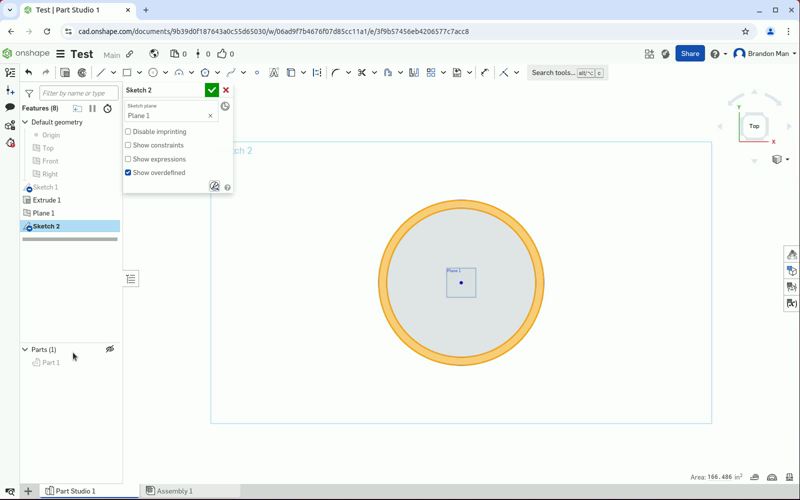
key(shift+e)
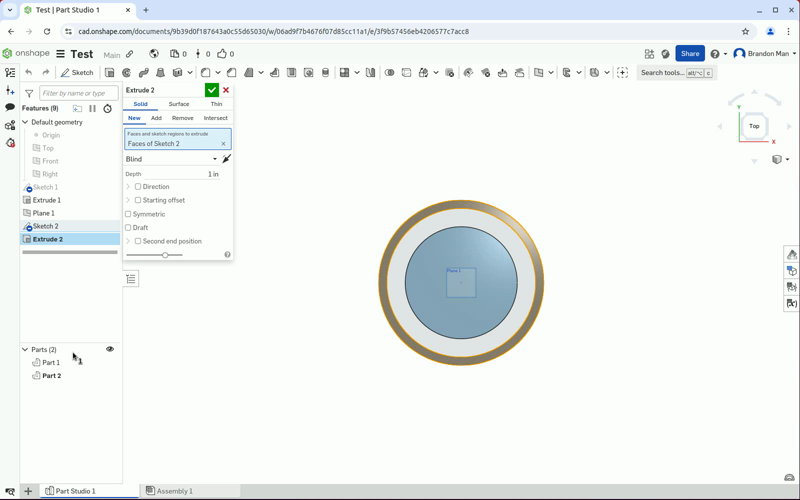
mouse_move(143, 106)
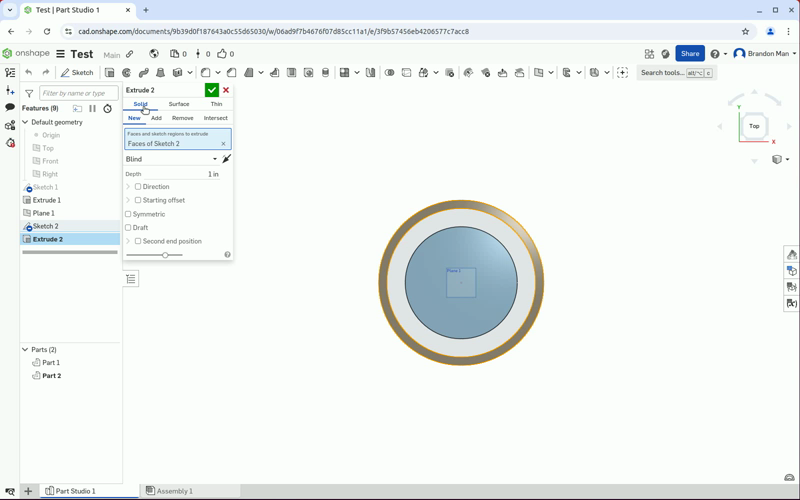
click(143, 106)
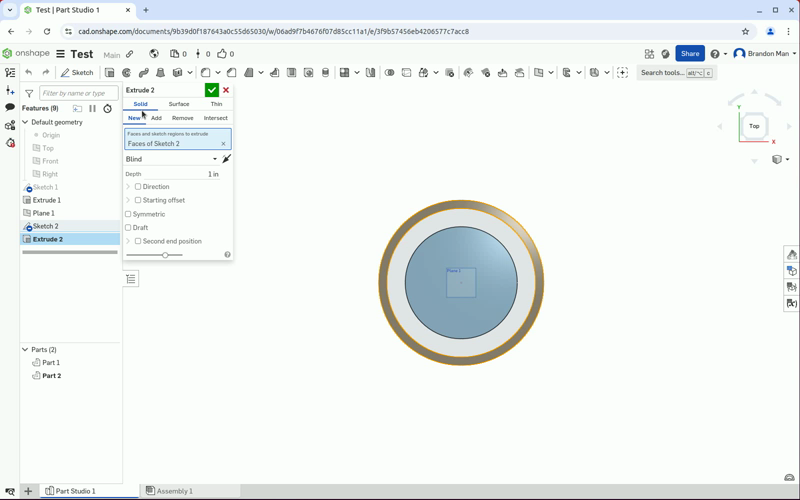
mouse_move(137, 120)
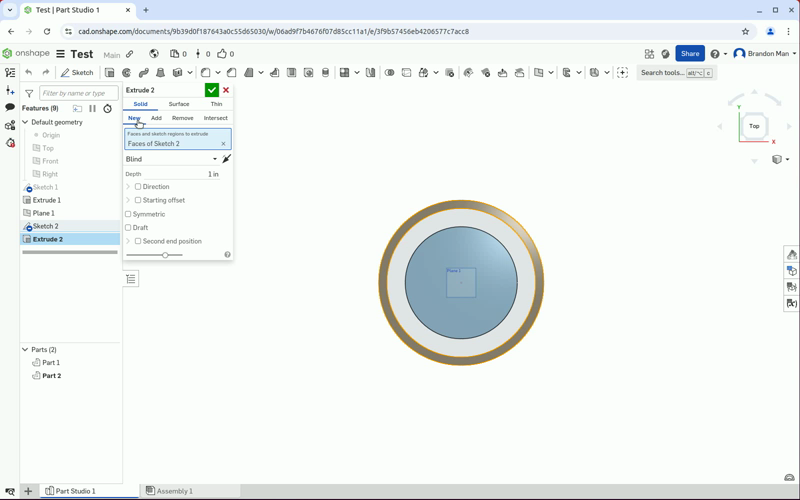
click(137, 120)
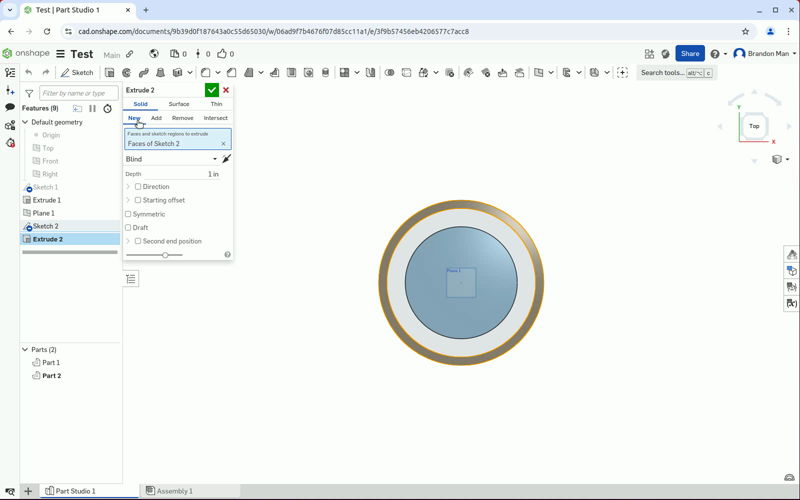
key(tab, 4)
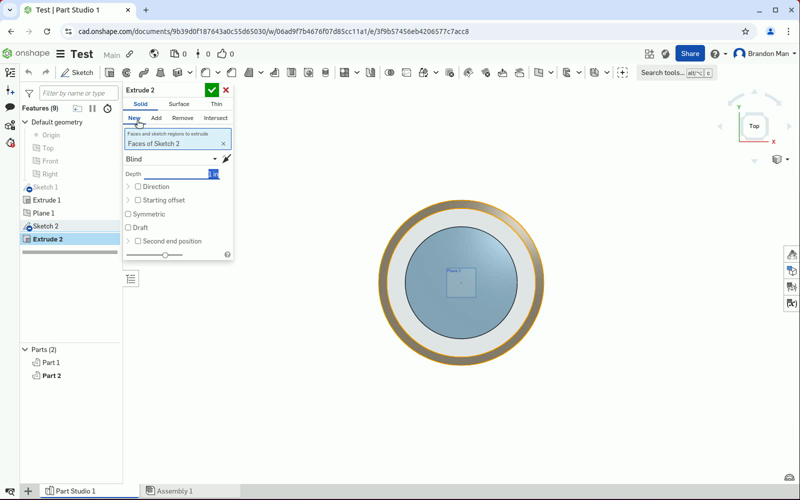
text(-13.48)
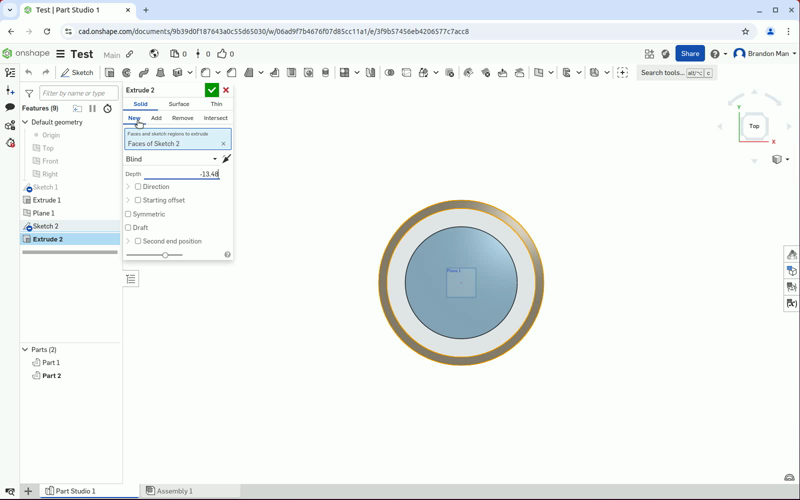
key(enter)
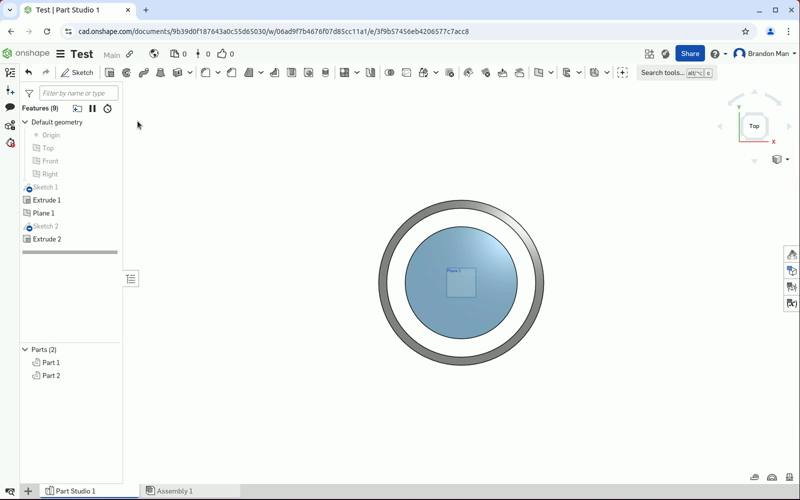
key(shift+h)
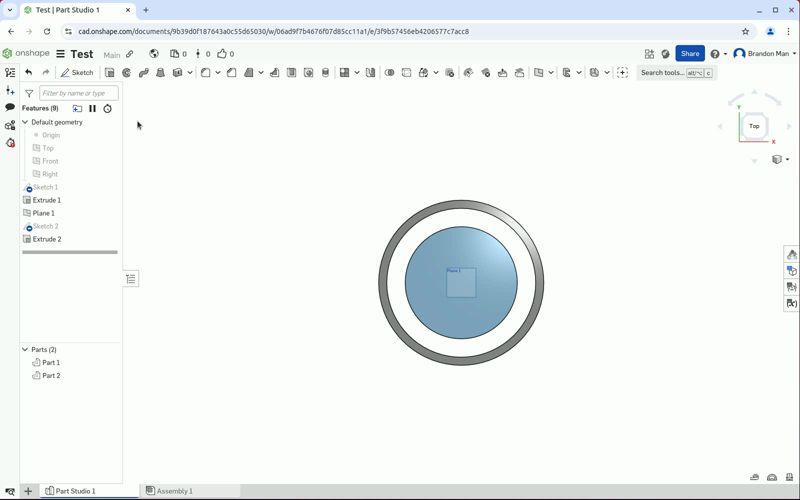
key(shift+h)
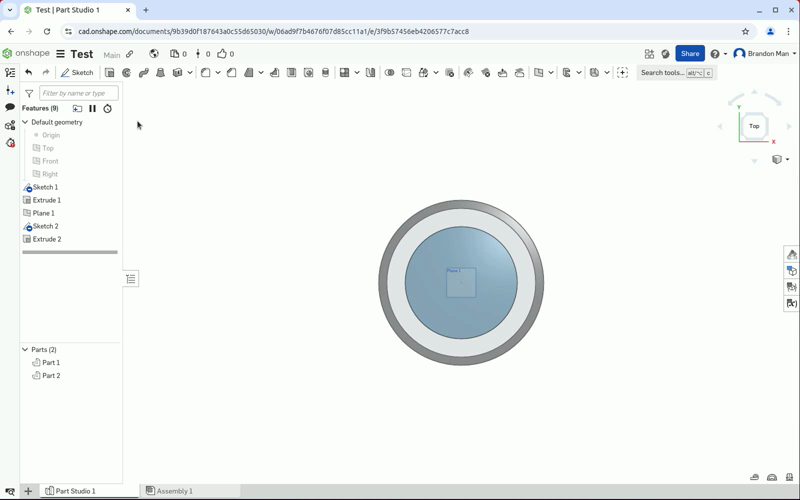
key(shift+7)
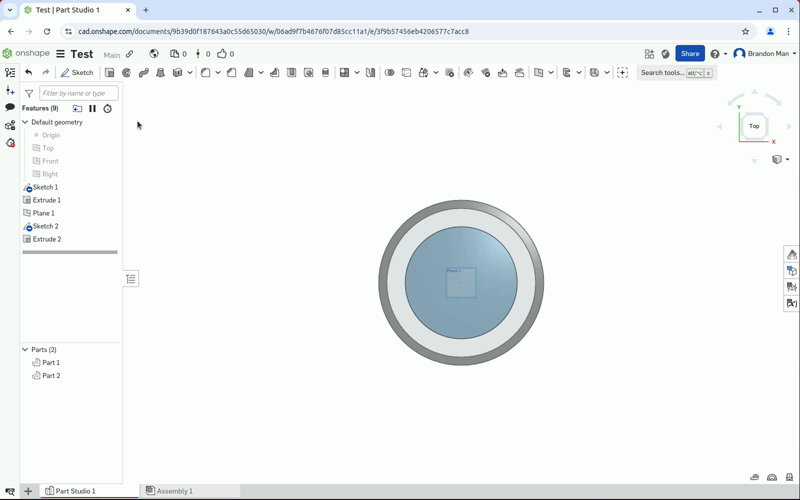
key(up, 3)
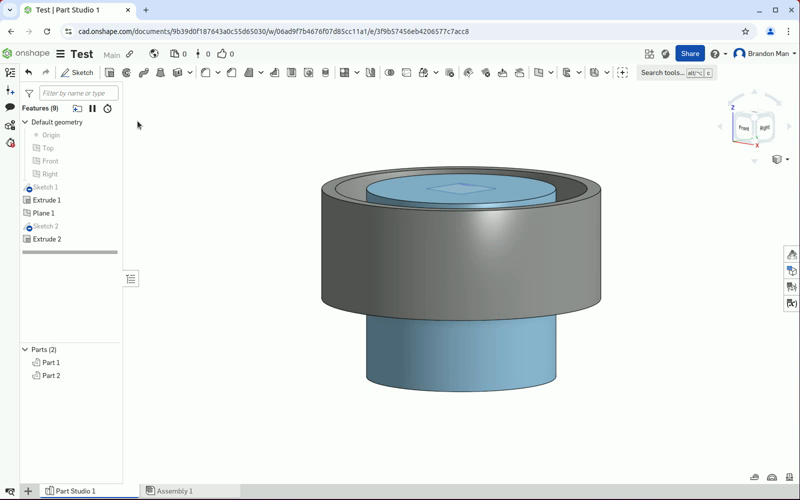
key(left, 3)
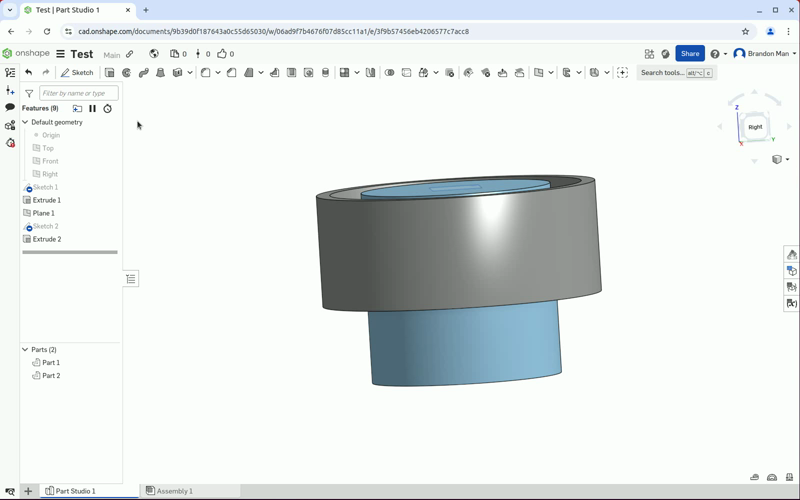
key(right, 3)
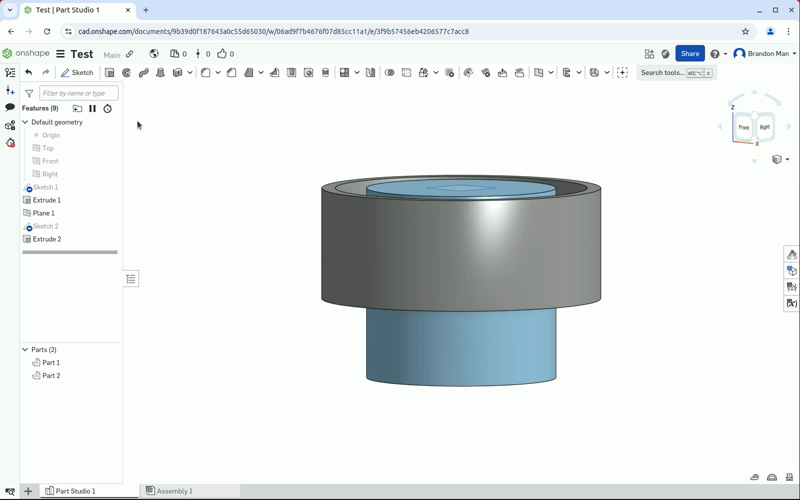
key(down, 3)
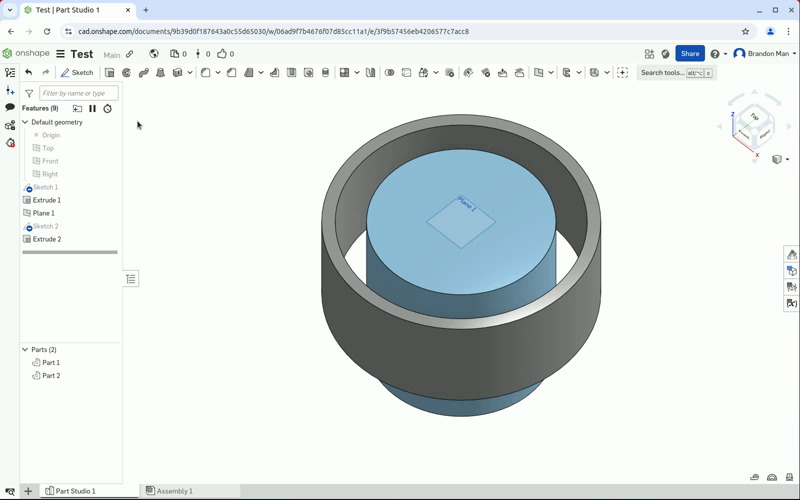
mouse_move(73, 189)
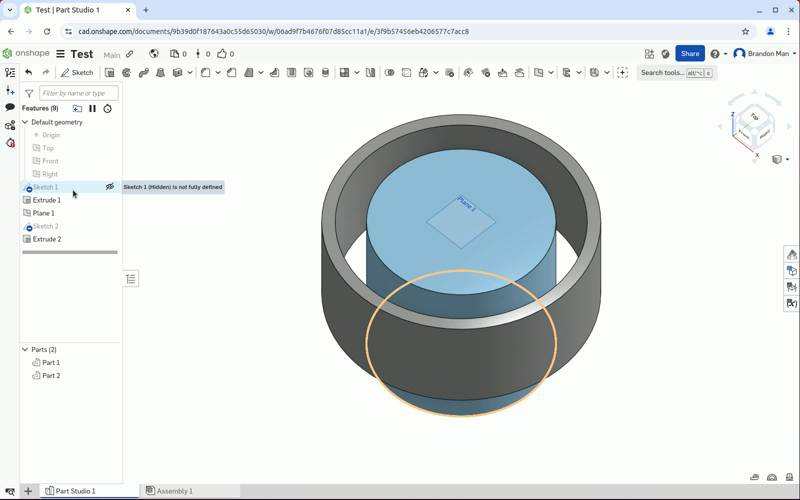
click(73, 189)